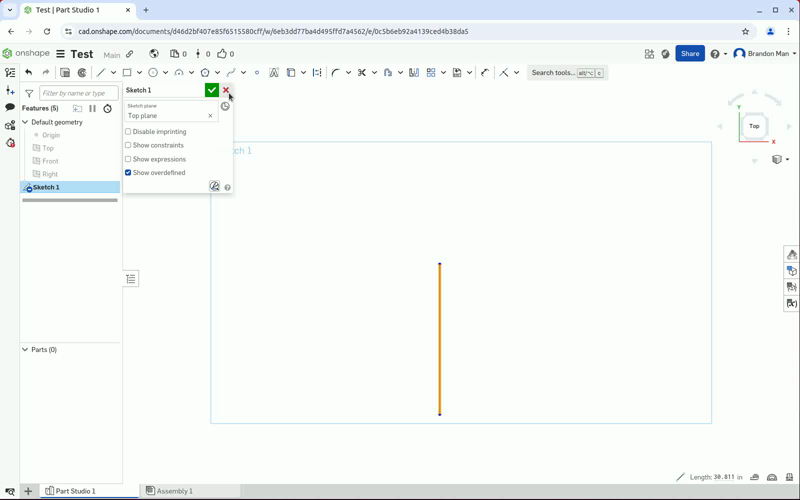
key(shift+h)
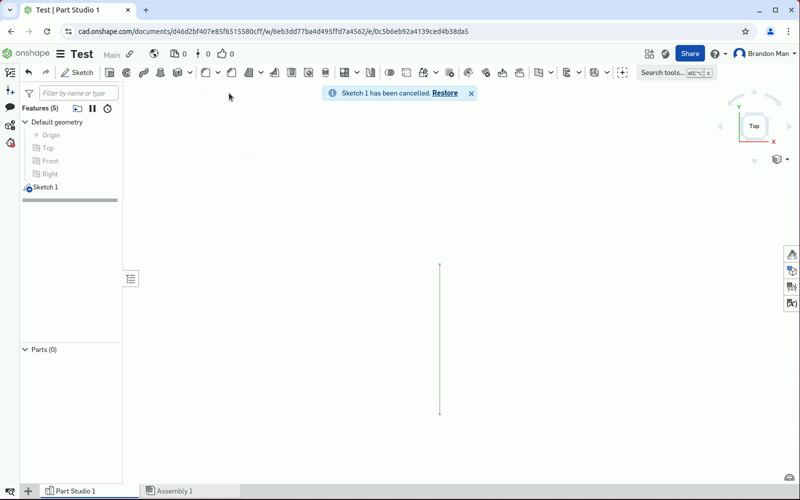
key(shift+s)
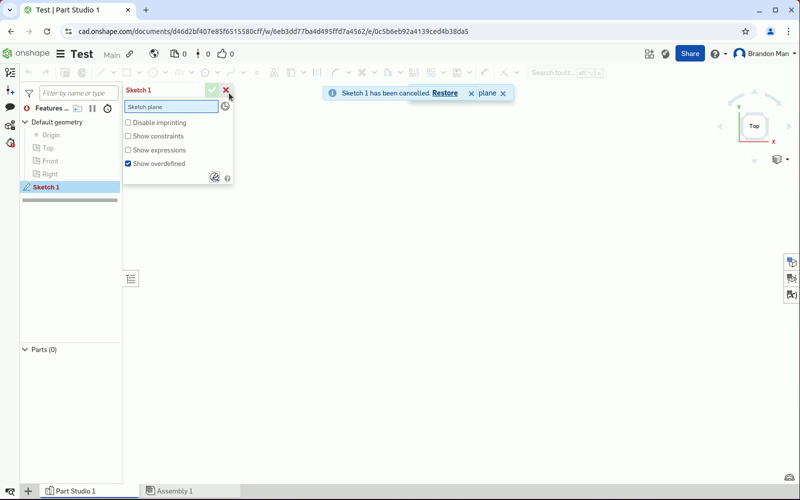
mouse_move(73, 150)
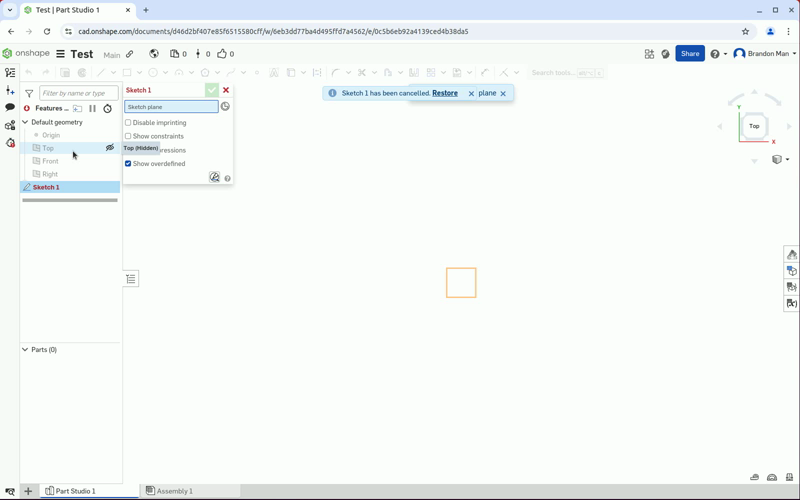
click(73, 150)
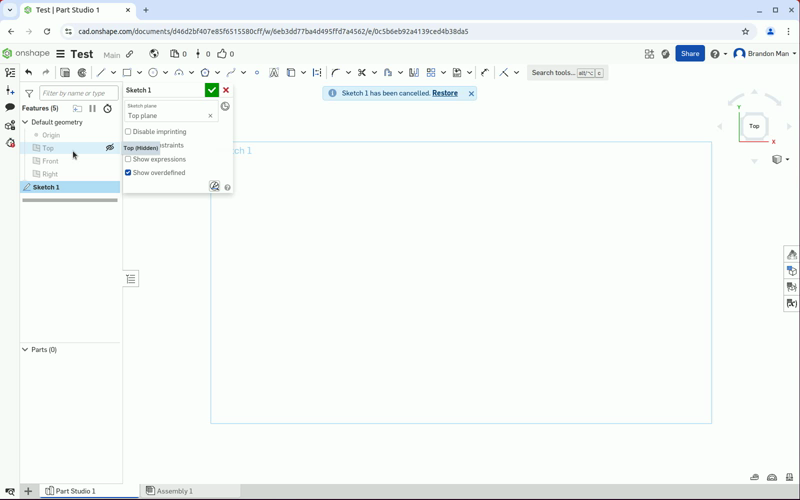
mouse_move(73, 352)
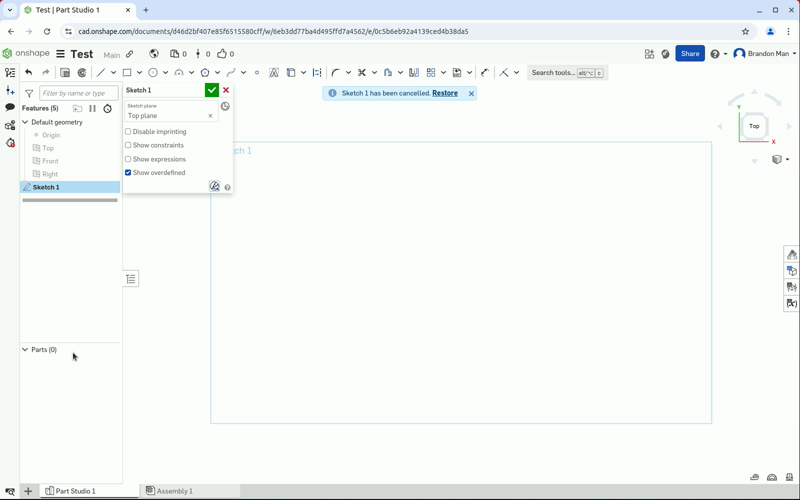
key(y)
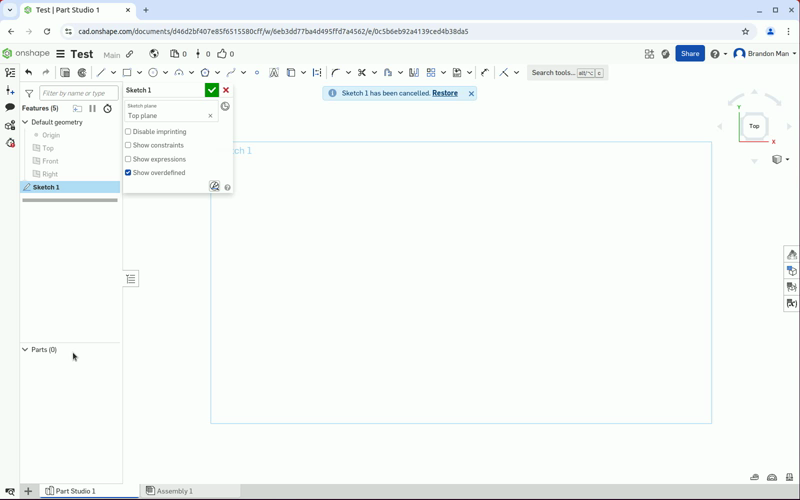
key(c)
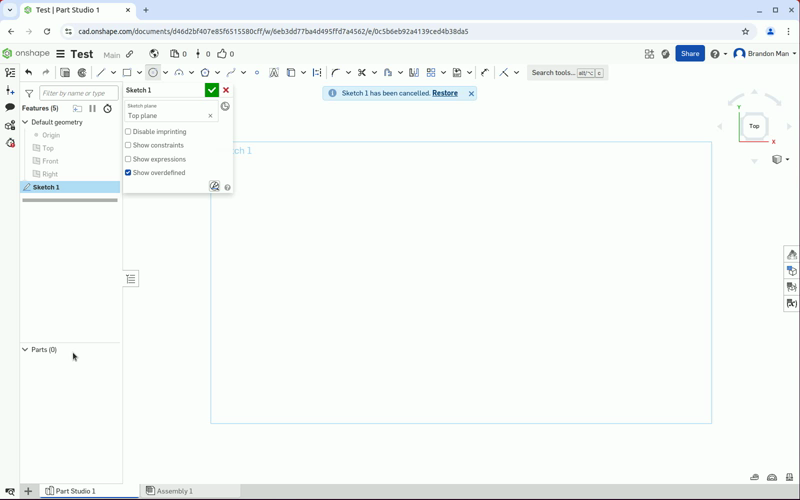
key_down(shift)
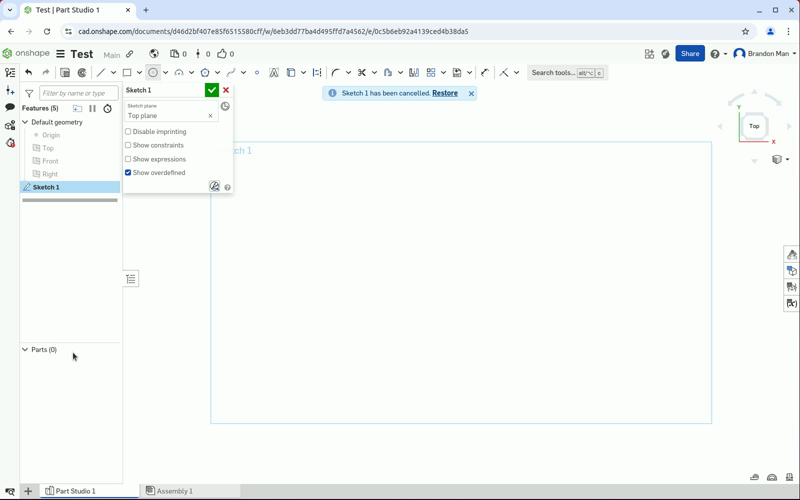
mouse_move(461, 282)
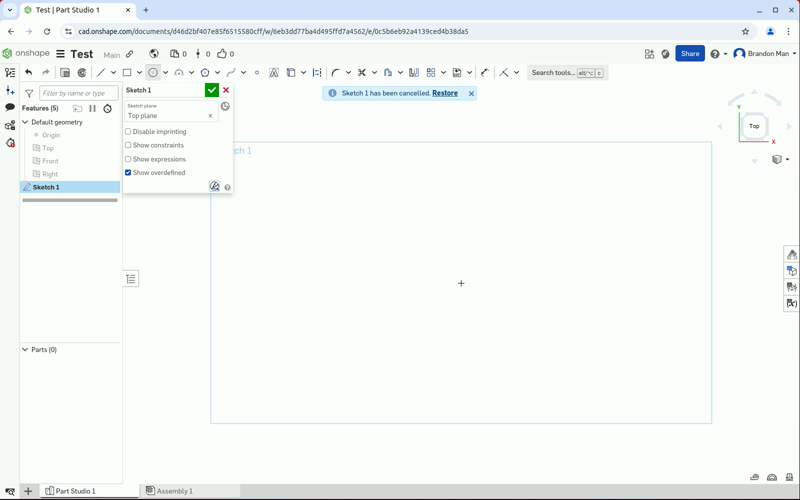
click(461, 282)
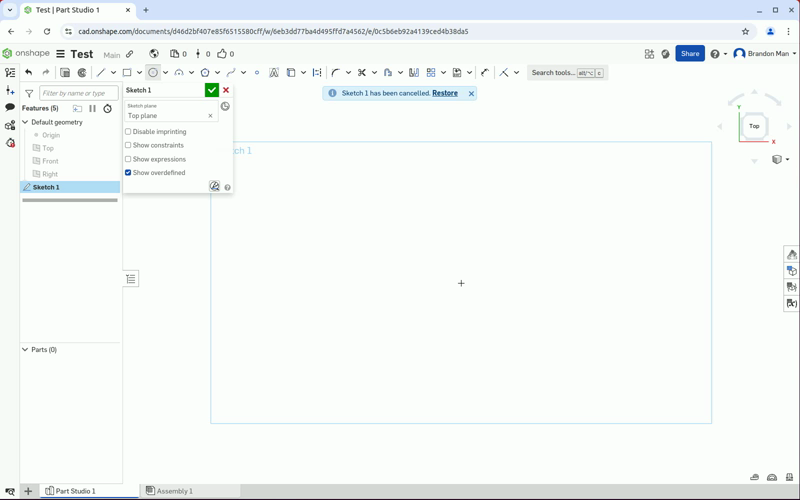
key_up(shift)
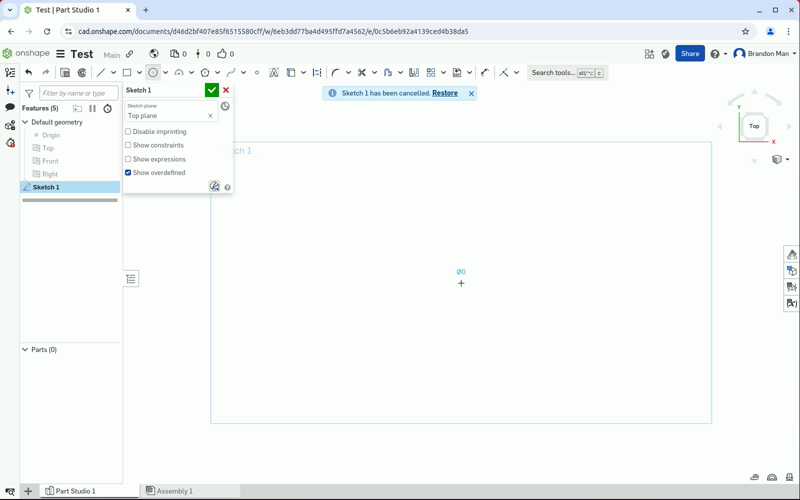
mouse_move(574, 282)
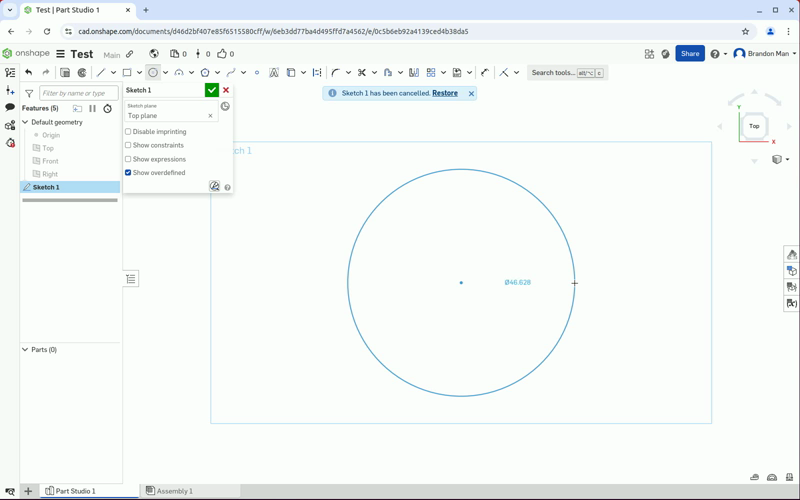
click(574, 282)
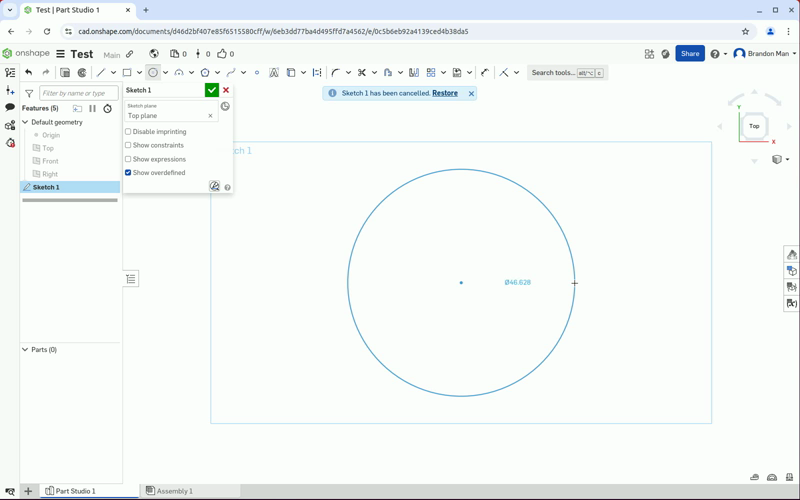
key(esc)
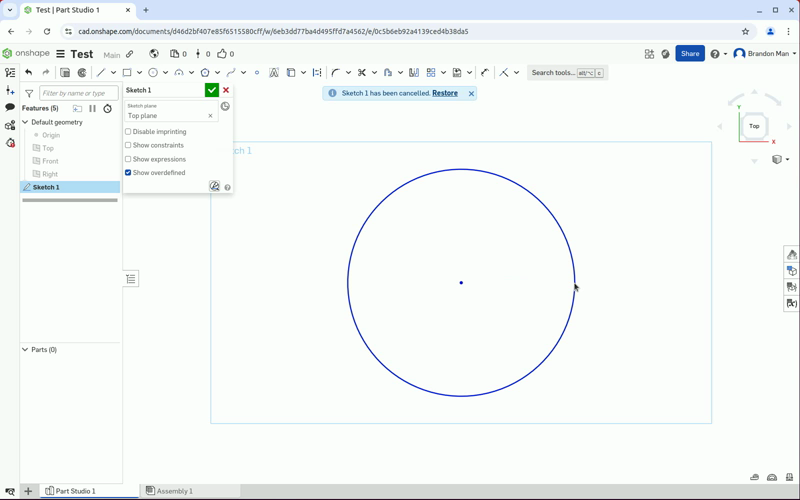
mouse_move(499, 336)
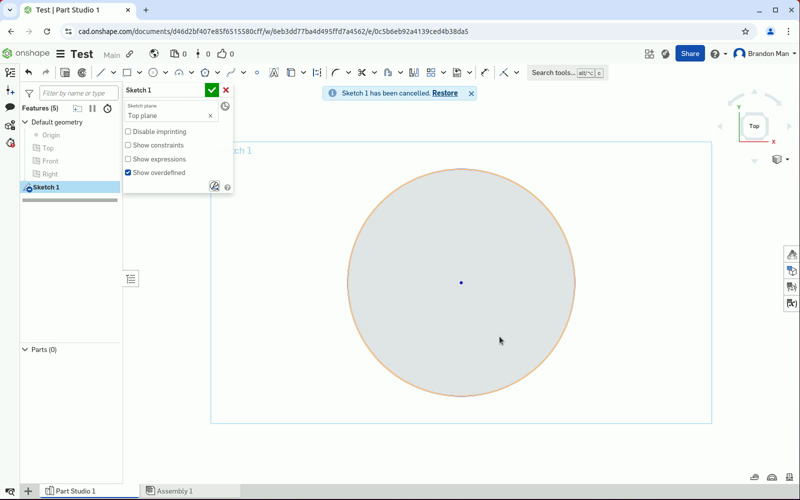
click(499, 336)
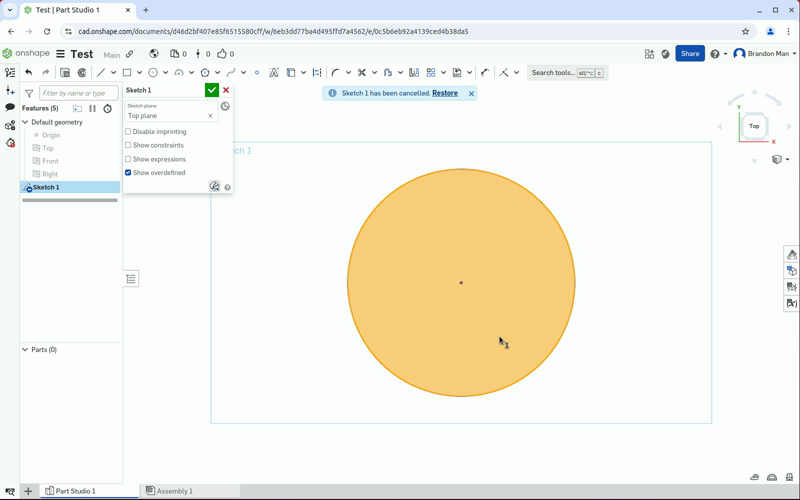
mouse_move(73, 352)
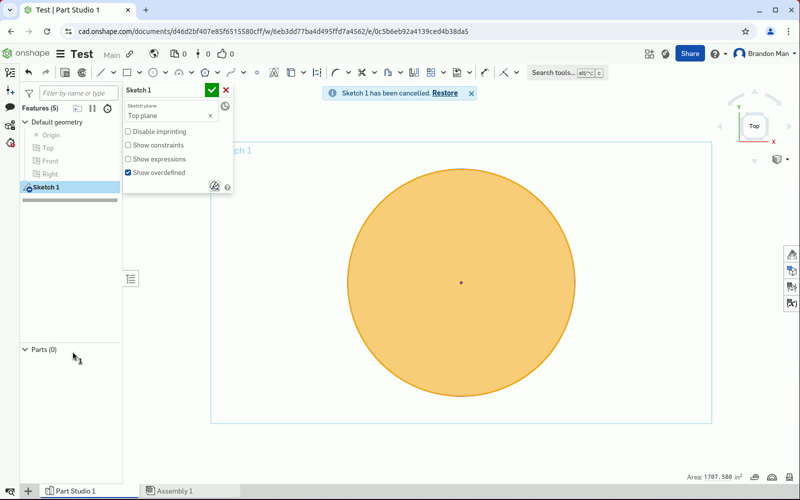
key(shift+y)
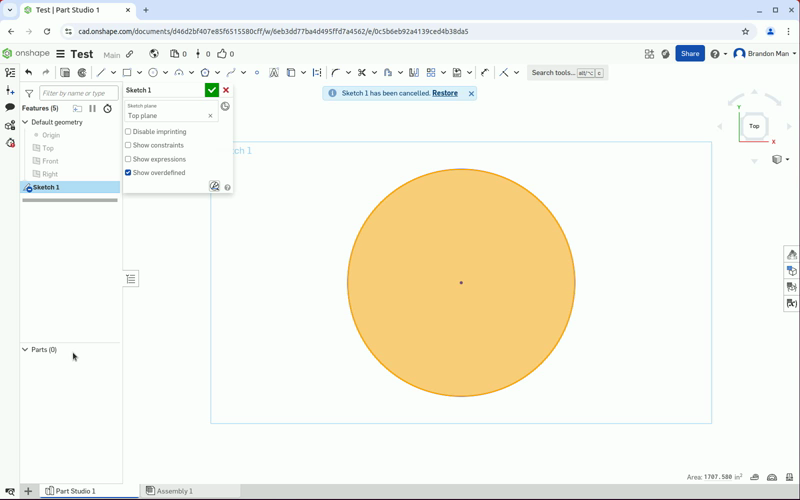
key(shift+e)
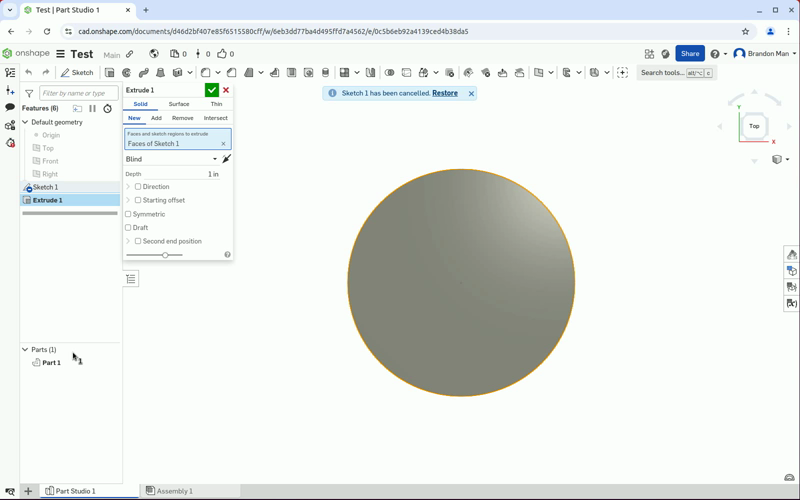
mouse_move(143, 106)
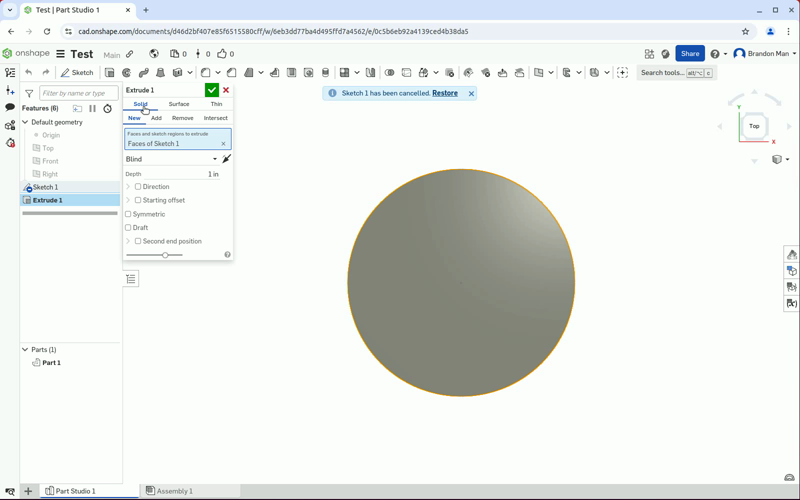
click(143, 106)
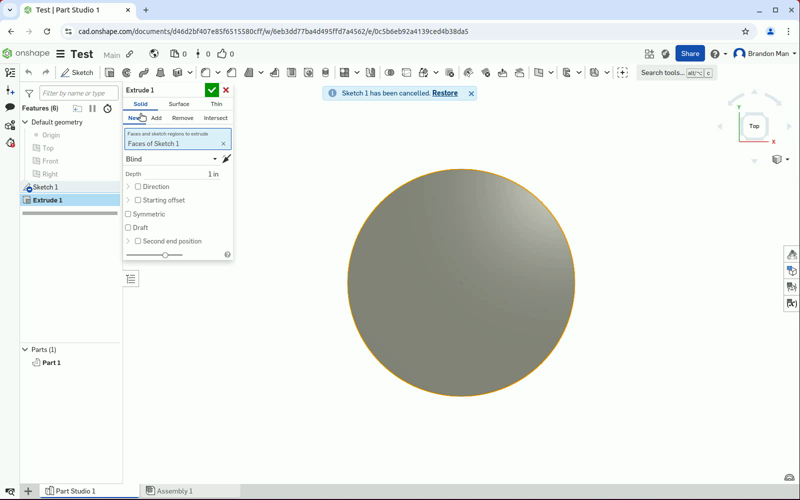
mouse_move(137, 120)
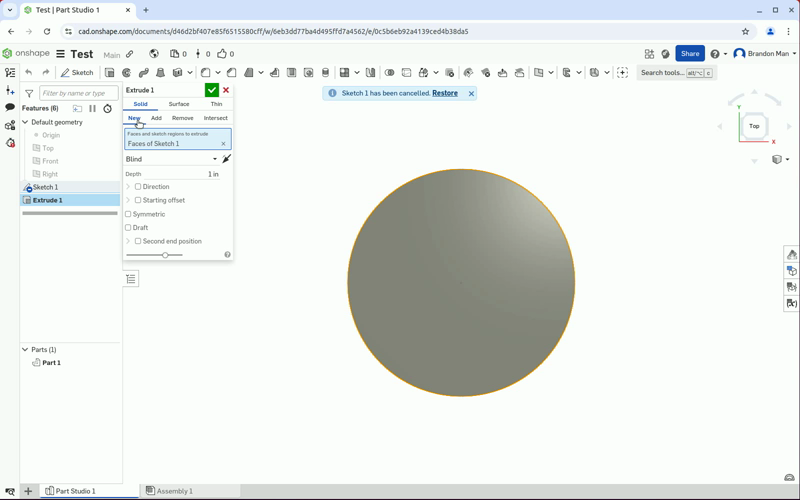
click(137, 120)
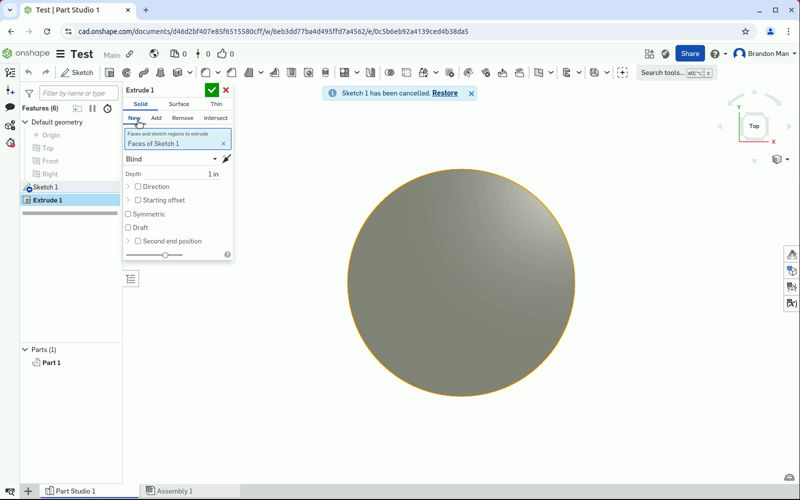
key(tab, 4)
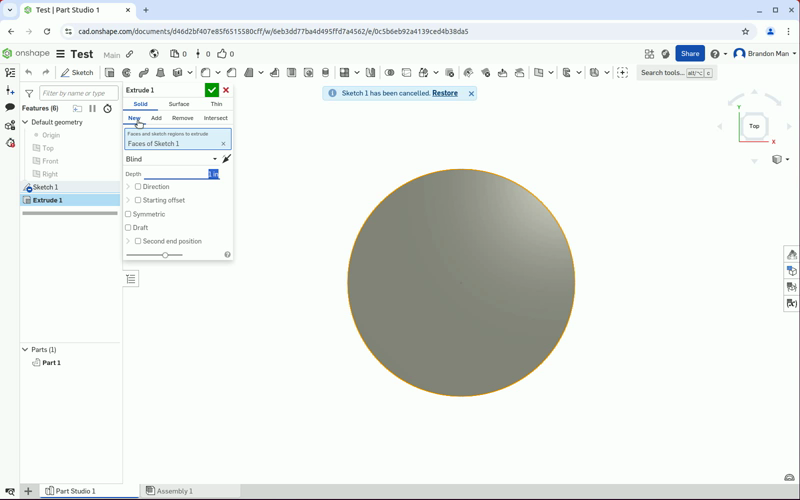
text(23.108)
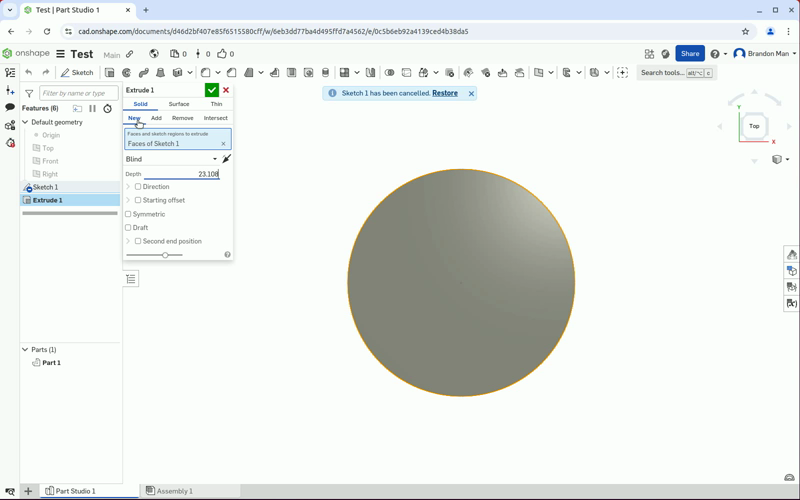
key(enter)
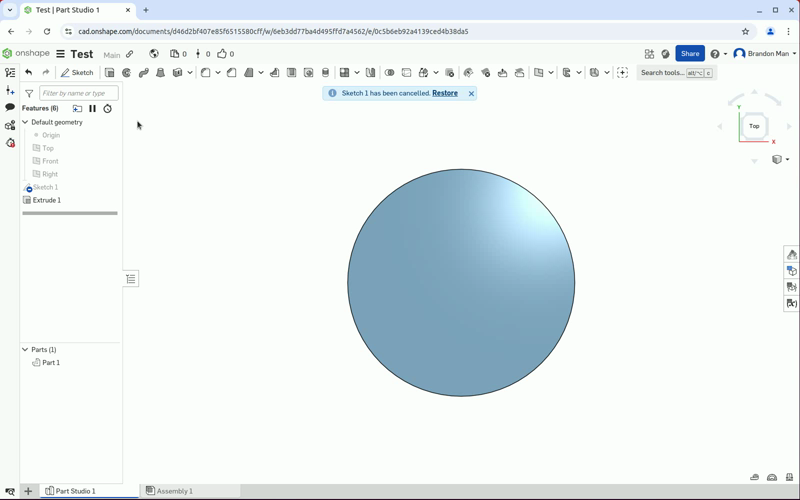
key(shift+h)
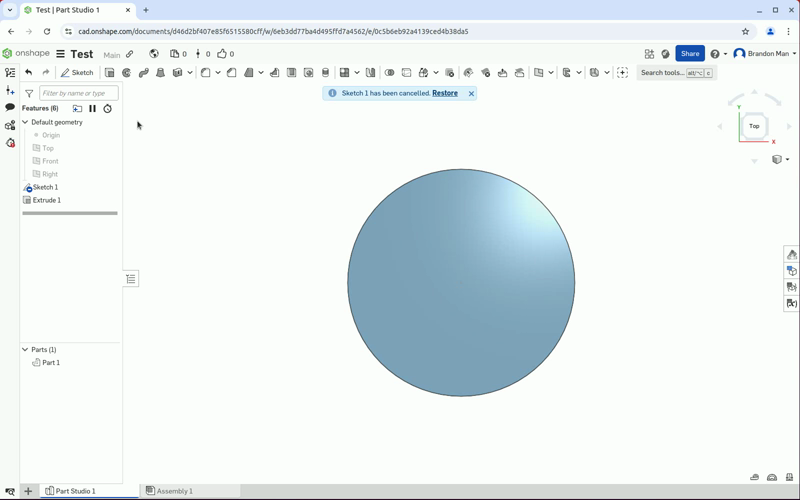
key(shift+h)
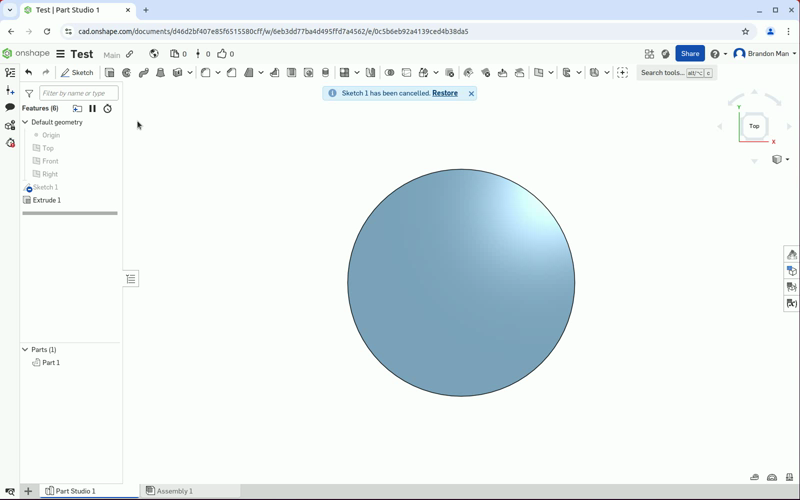
mouse_move(73, 189)
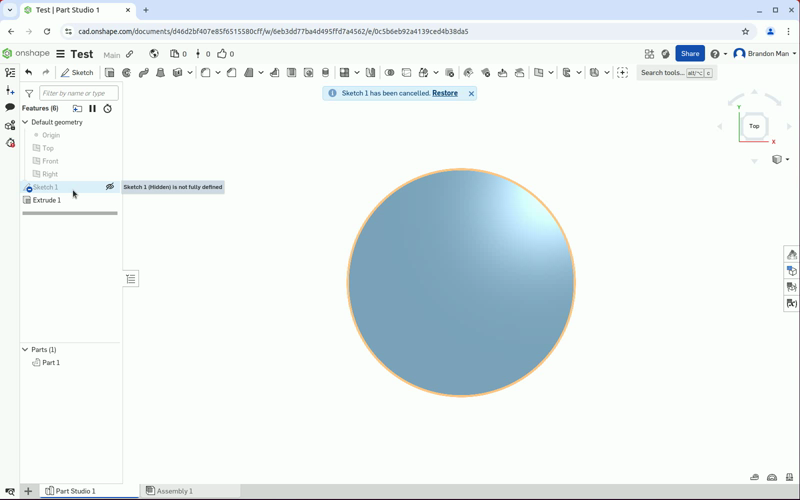
click(73, 189)
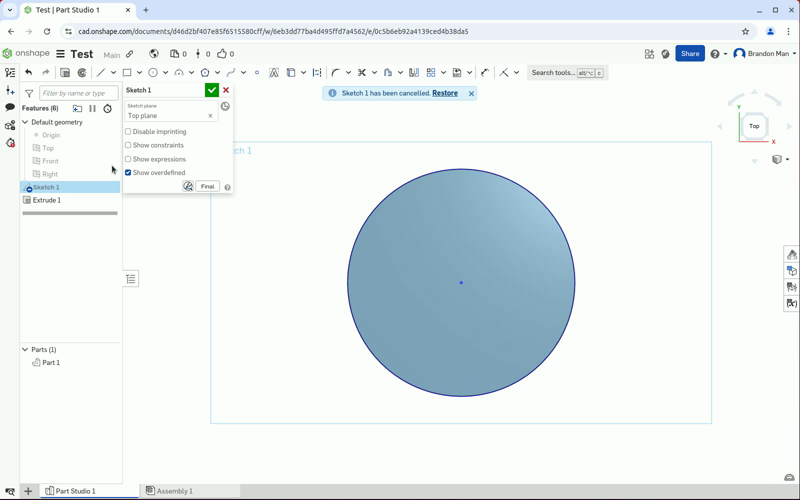
mouse_move(229, 92)
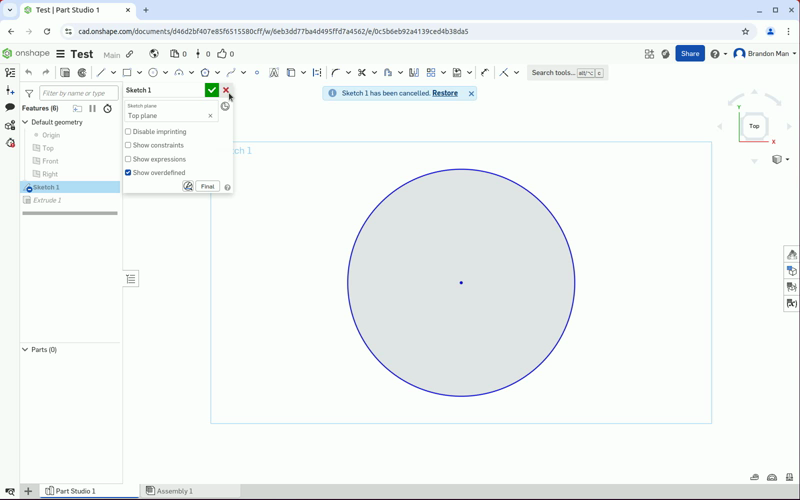
click(229, 92)
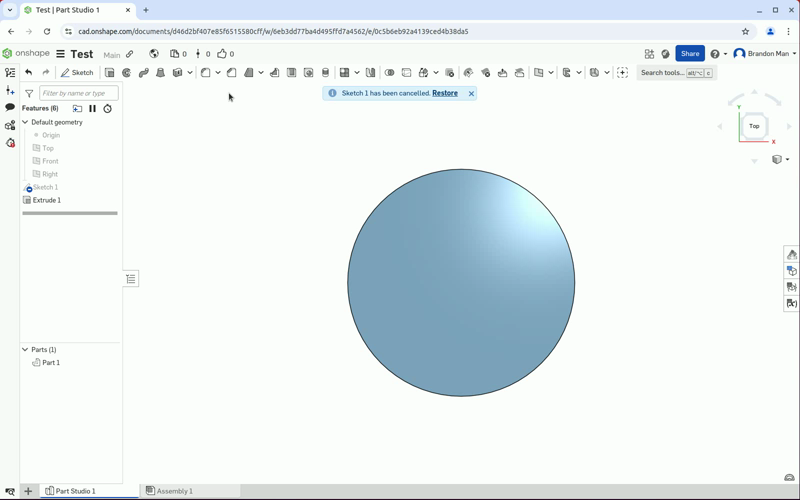
mouse_move(541, 75)
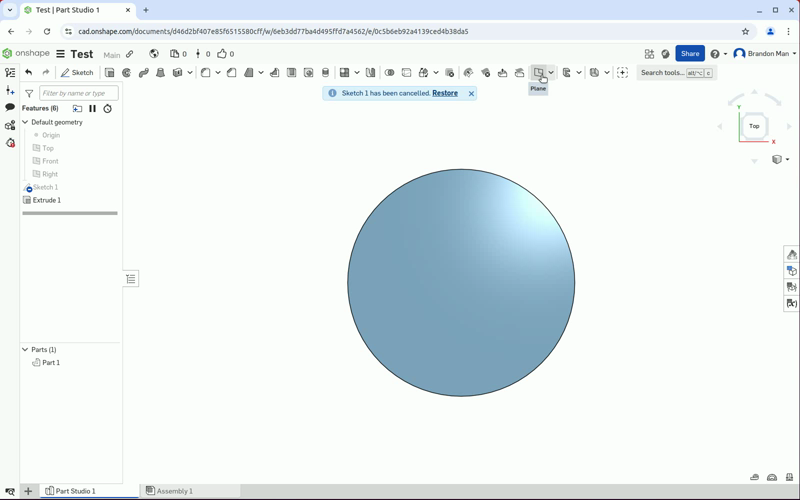
click(541, 75)
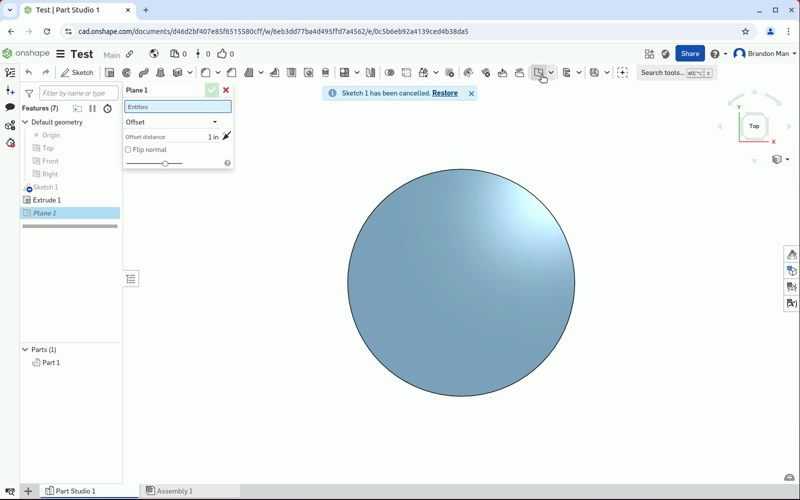
mouse_move(73, 150)
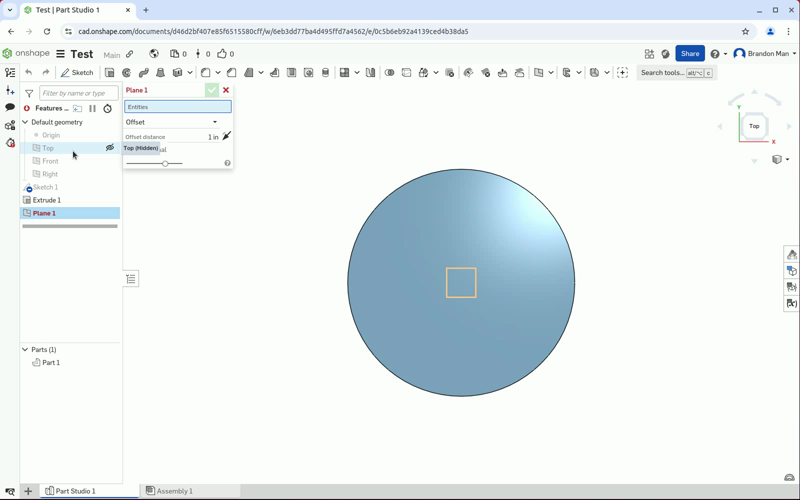
click(73, 150)
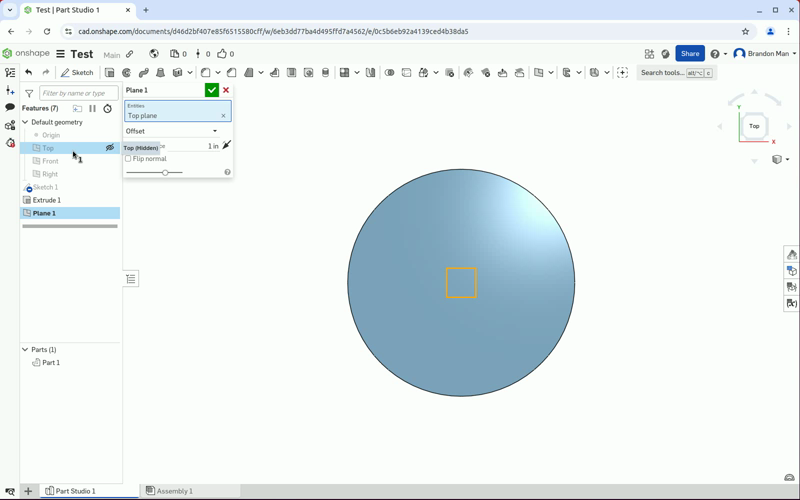
key(tab, 2)
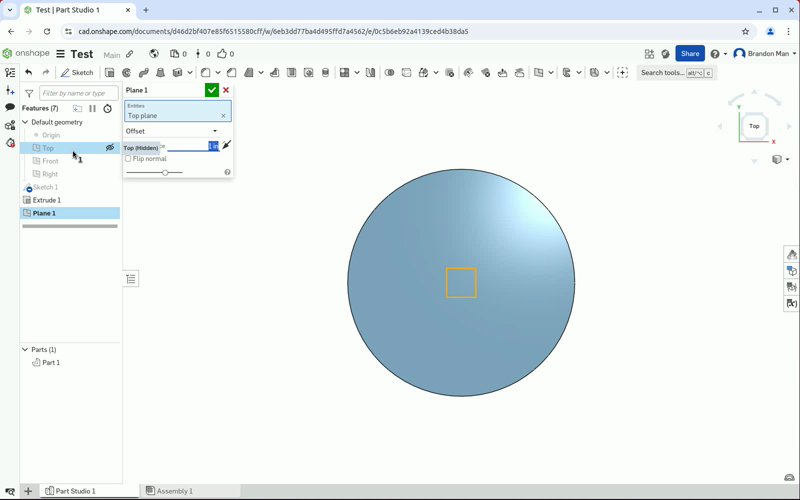
text(23.108)
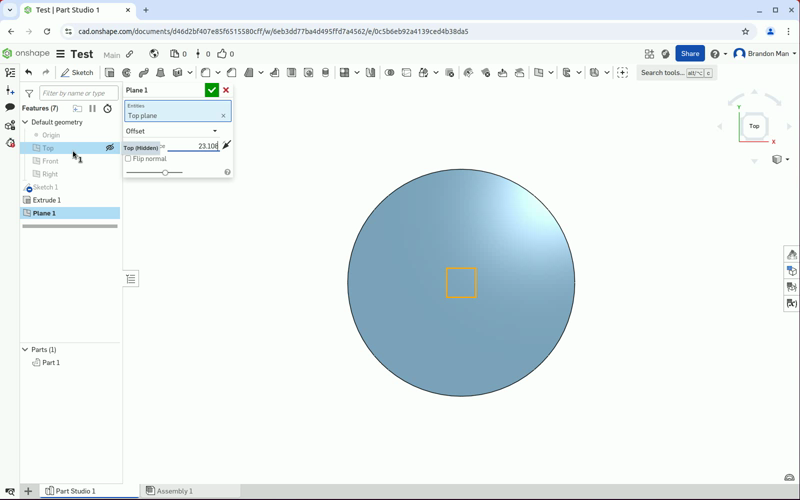
key(enter, 2)
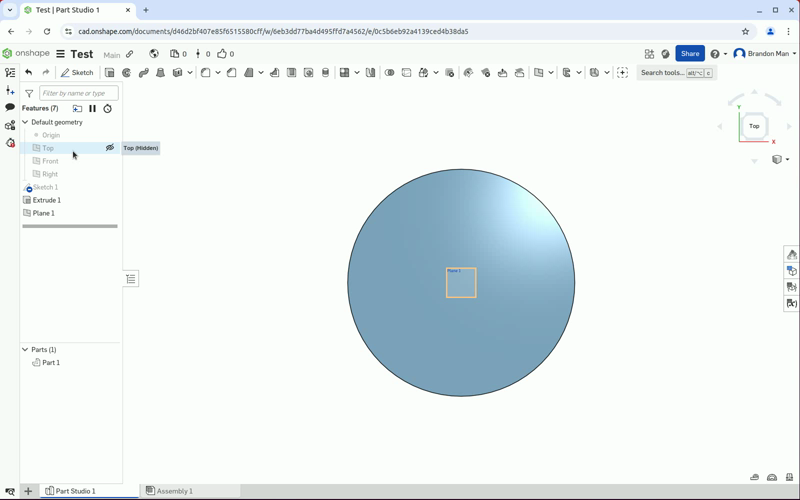
key(shift+s)
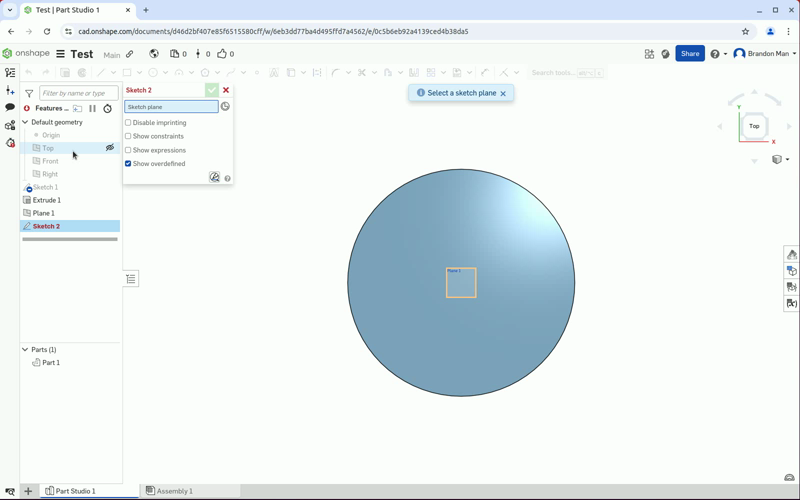
mouse_move(73, 215)
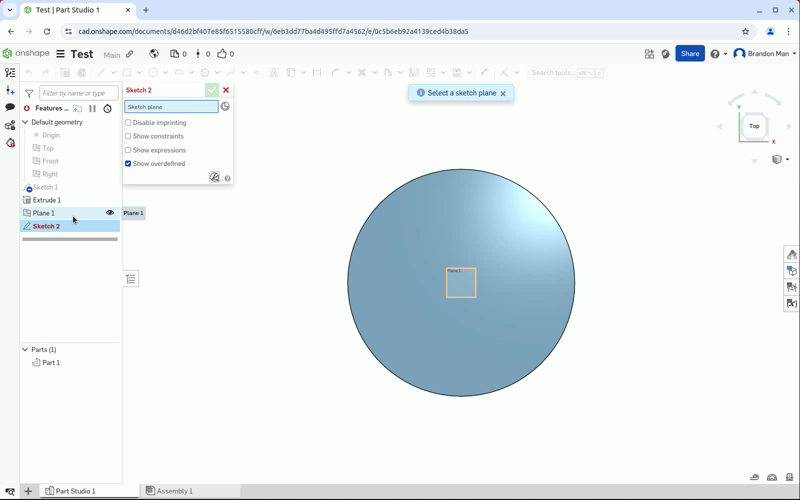
click(73, 215)
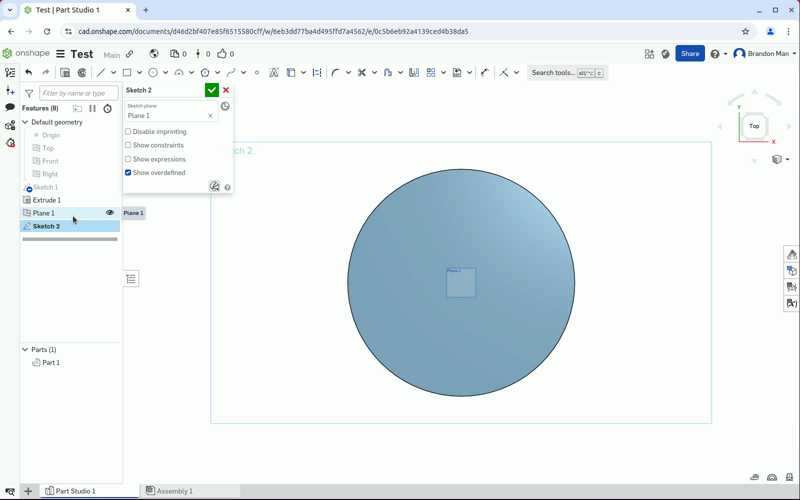
mouse_move(73, 352)
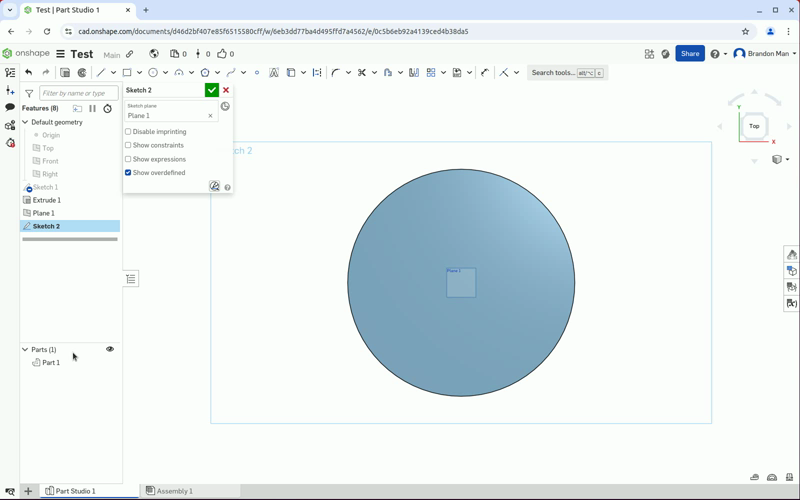
key(y)
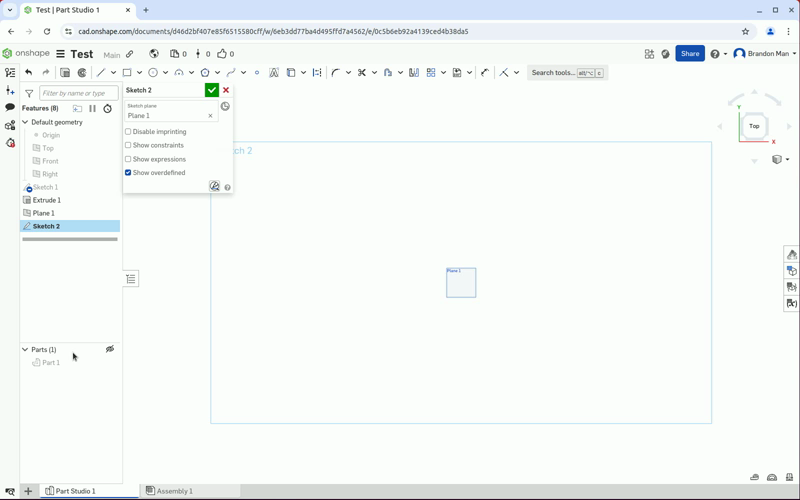
key(c)
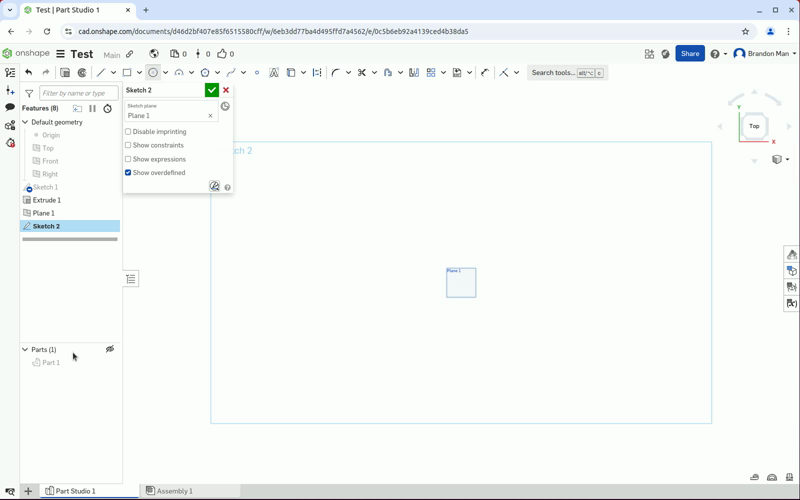
key_down(shift)
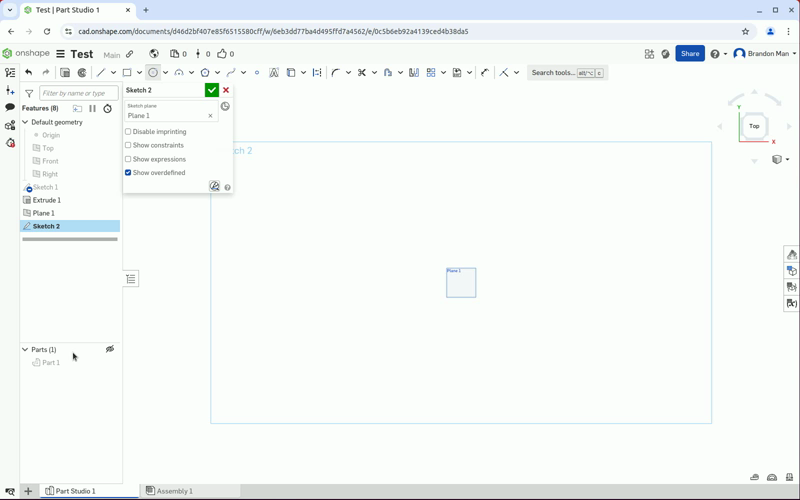
mouse_move(461, 282)
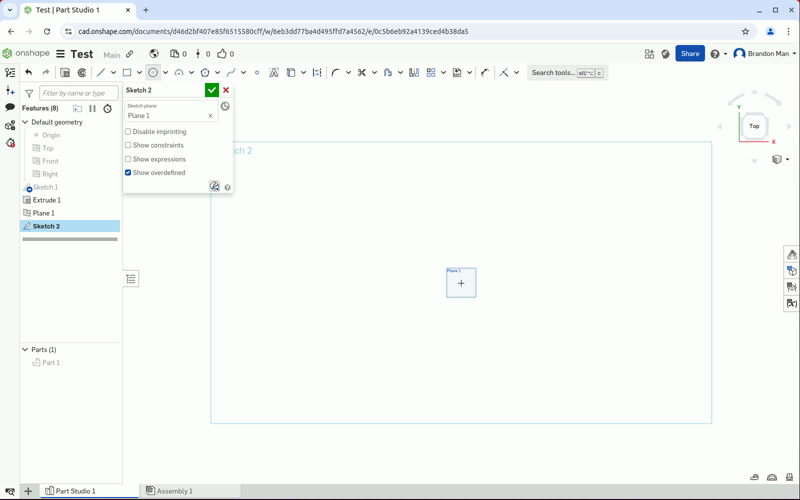
click(461, 282)
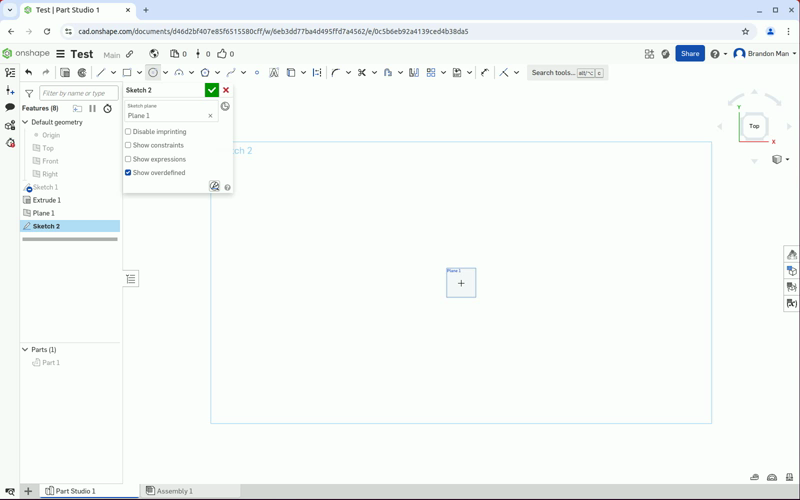
key_up(shift)
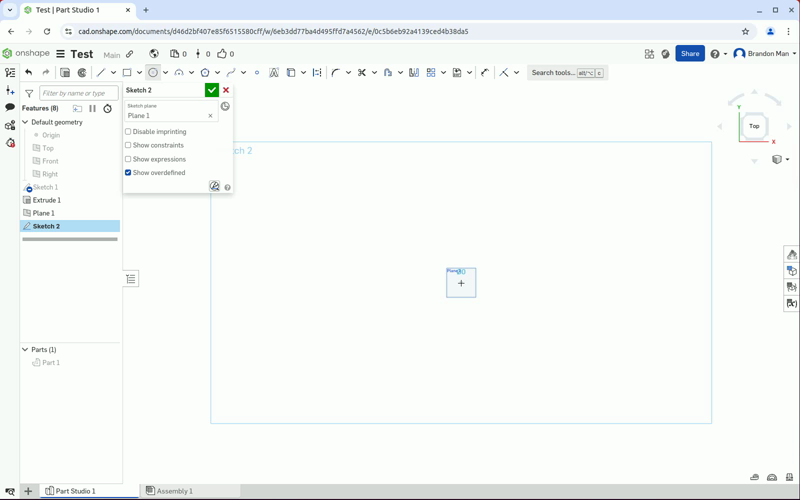
mouse_move(493, 282)
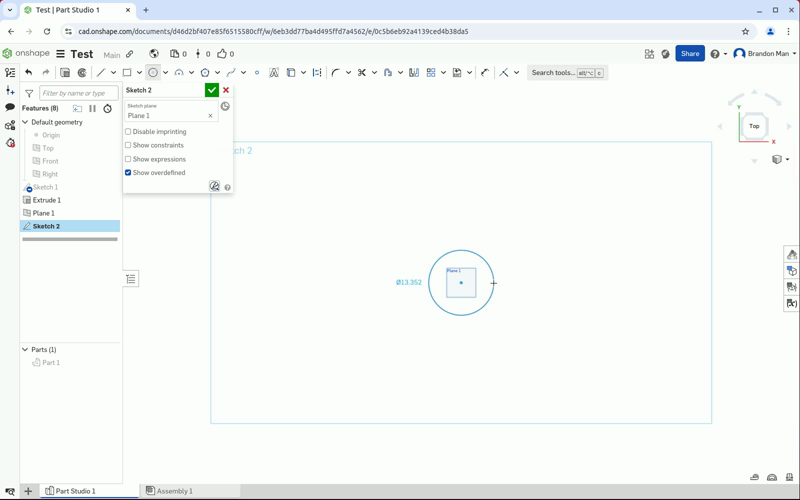
click(493, 282)
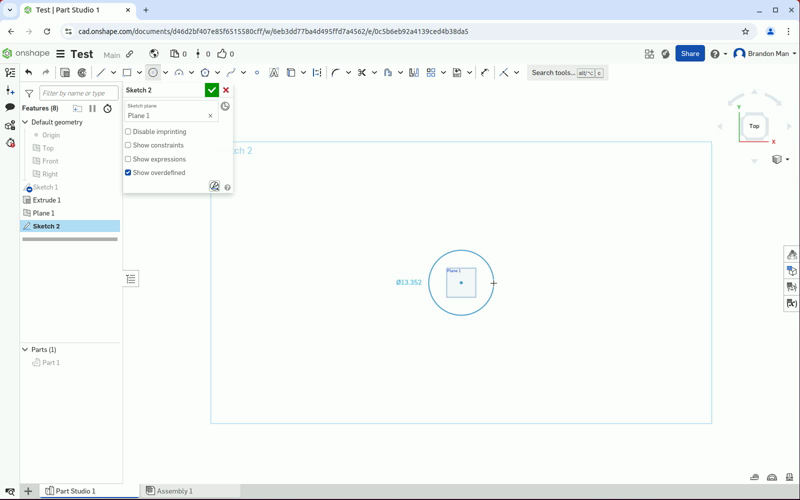
key(esc)
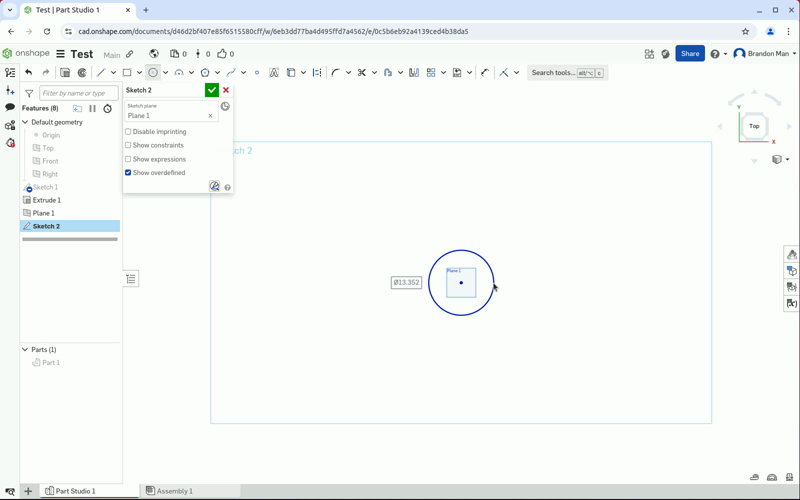
mouse_move(475, 274)
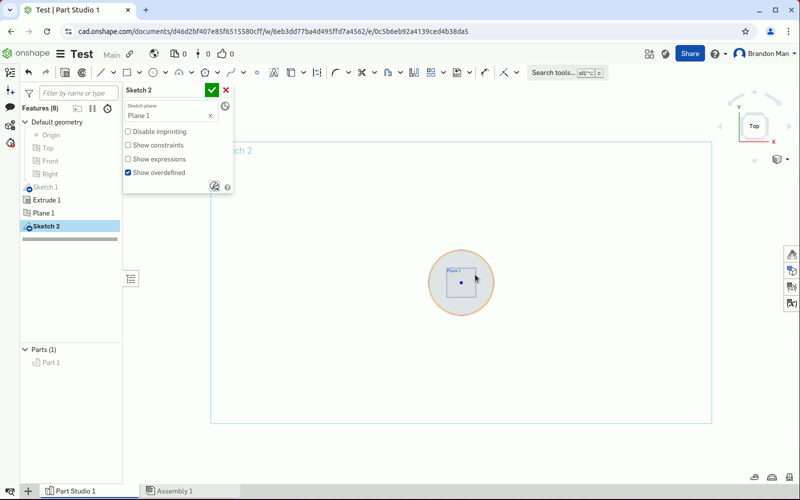
click(475, 274)
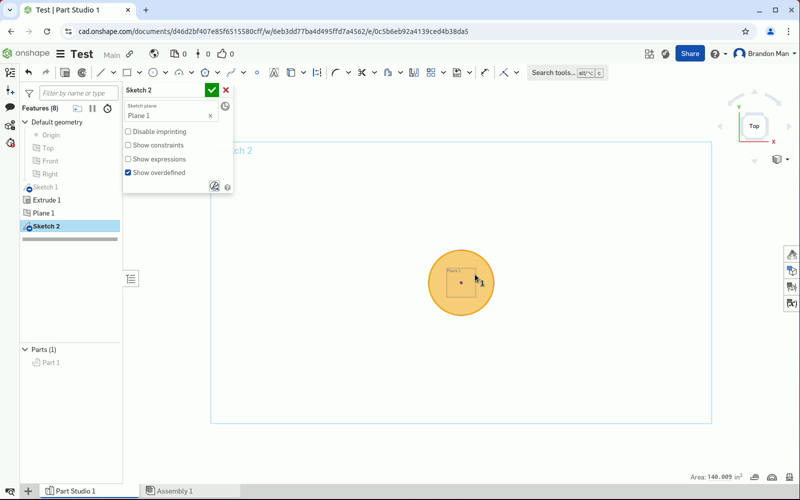
mouse_move(73, 352)
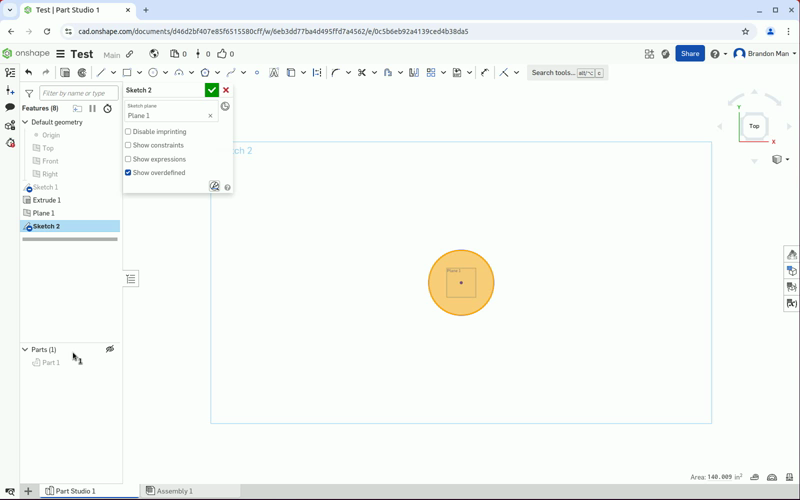
key(shift+y)
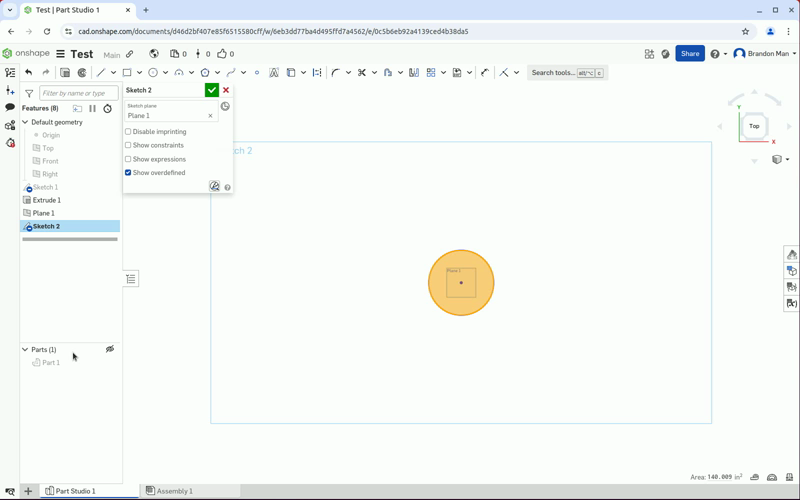
key(shift+e)
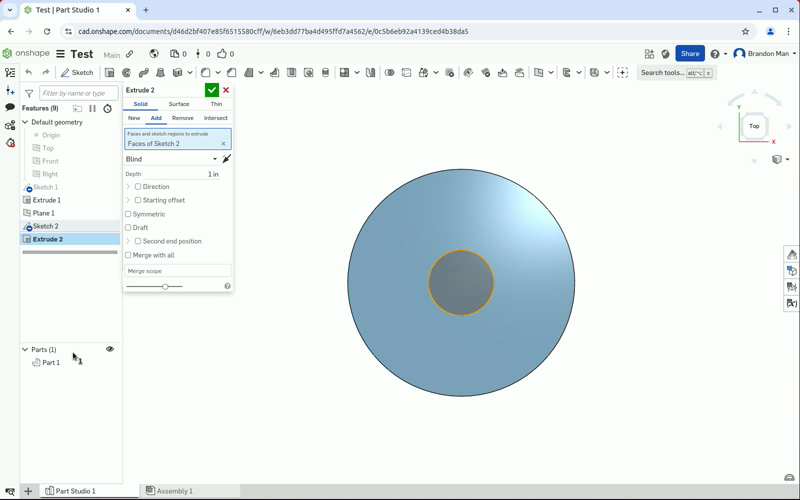
mouse_move(143, 106)
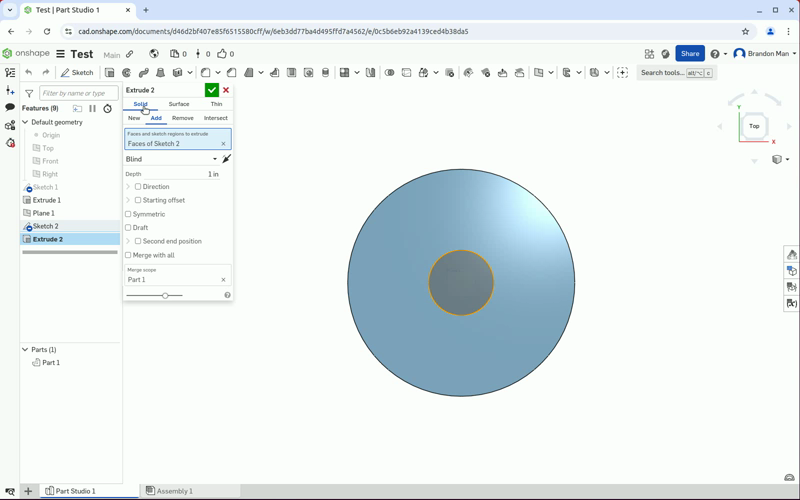
click(143, 106)
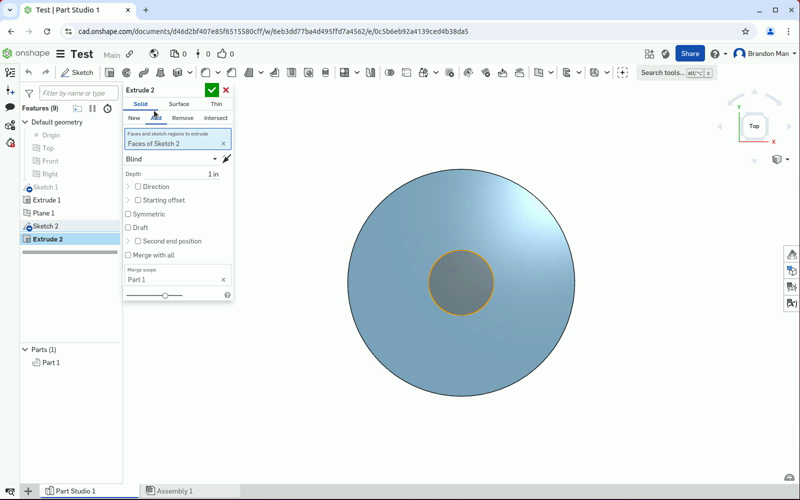
mouse_move(186, 120)
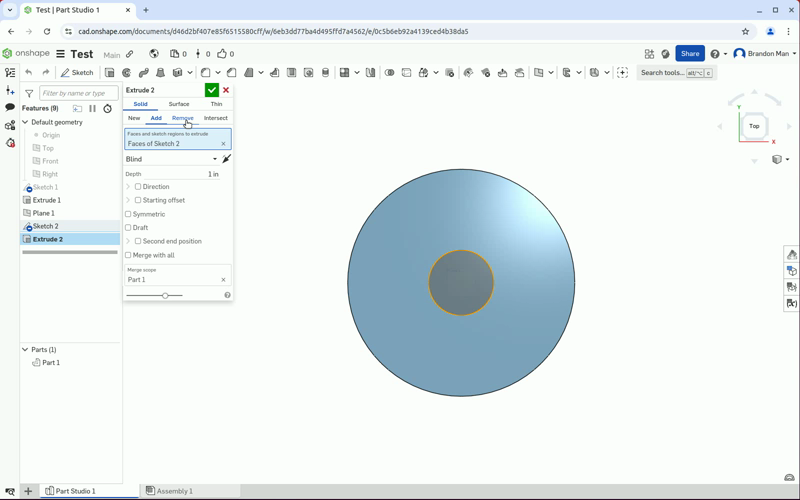
click(186, 120)
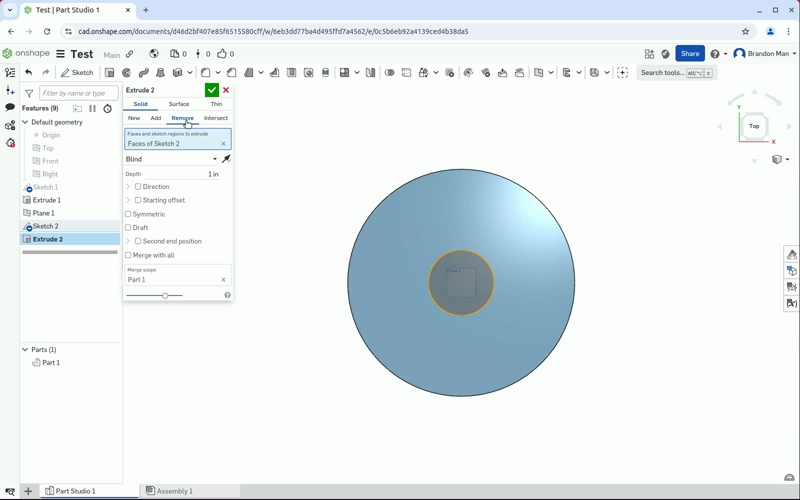
key(tab, 4)
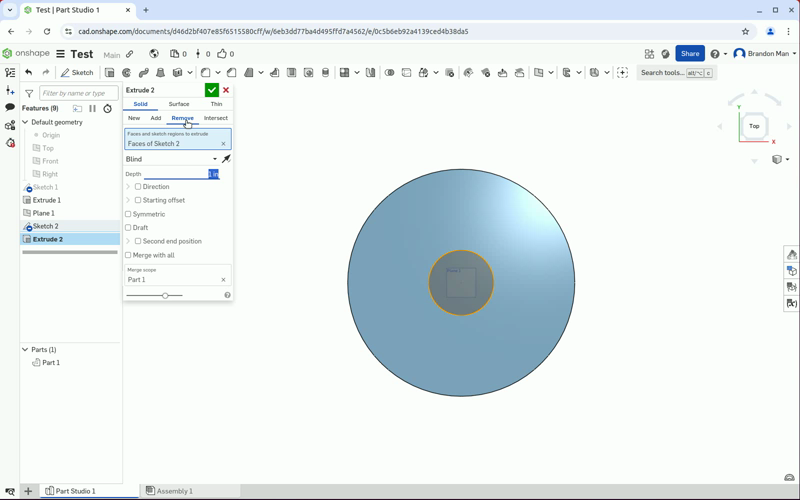
text(30.811)
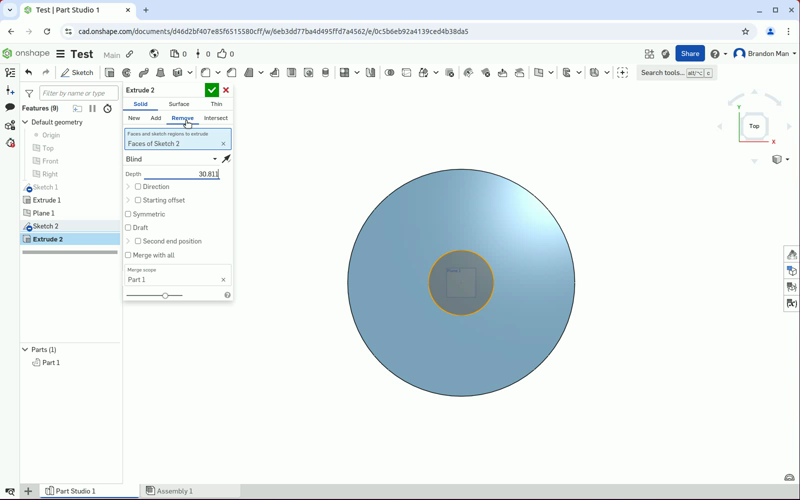
key(tab, 6)
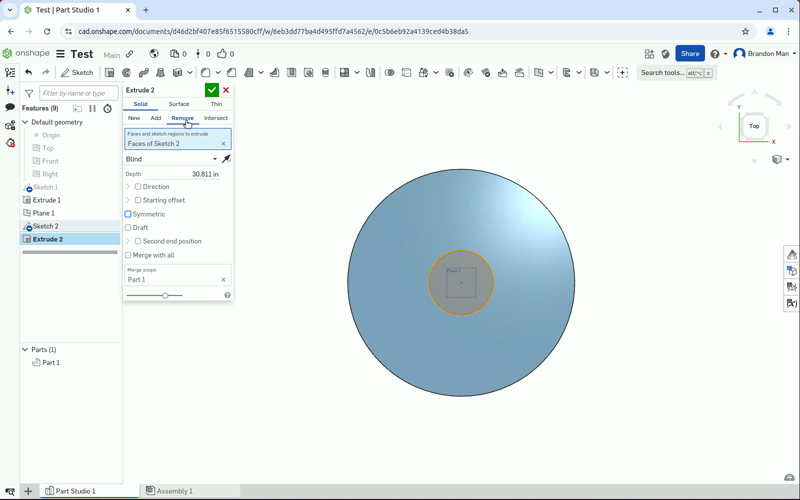
key(space)
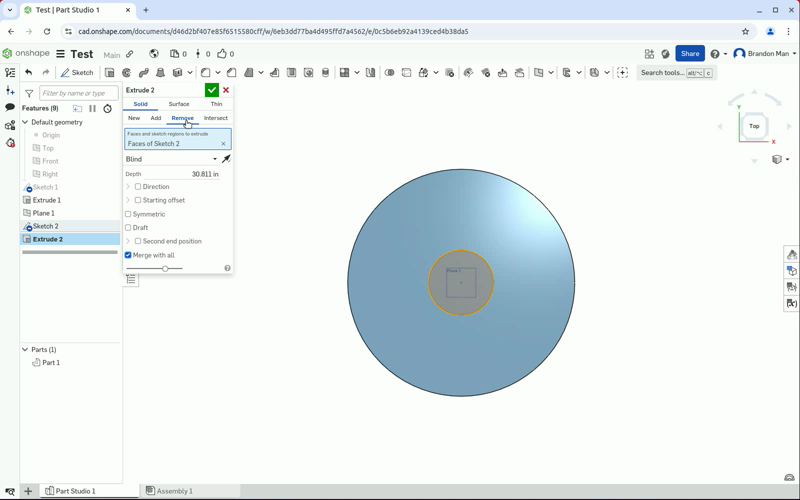
key(enter)
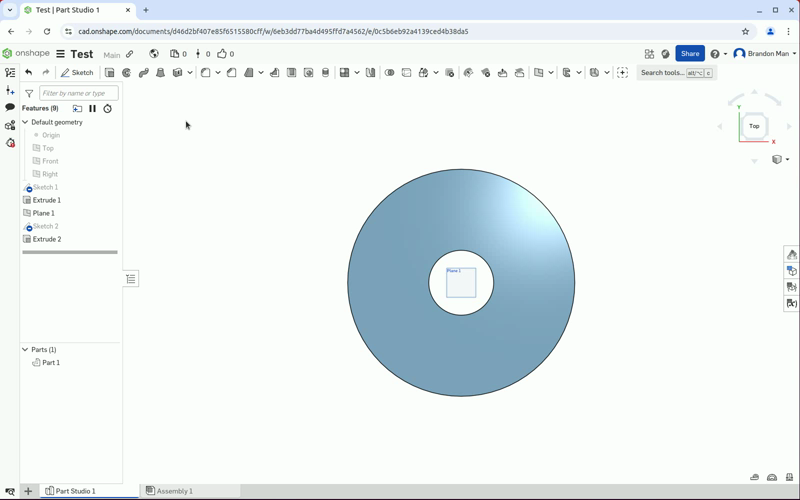
key(shift+h)
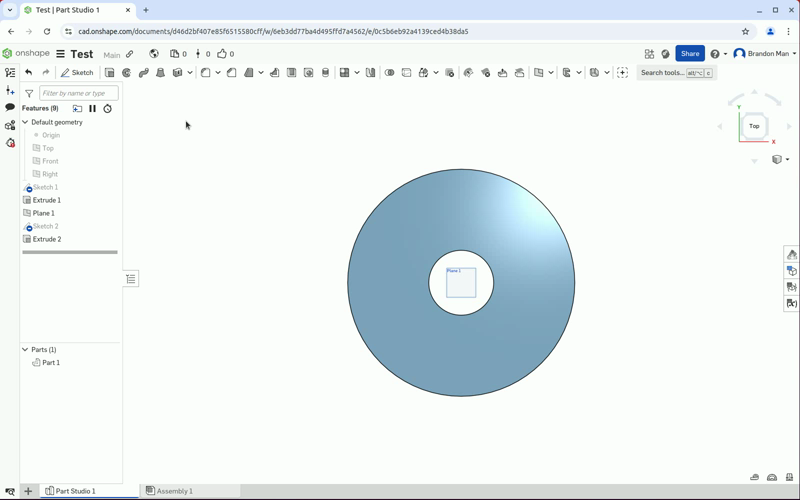
key(shift+h)
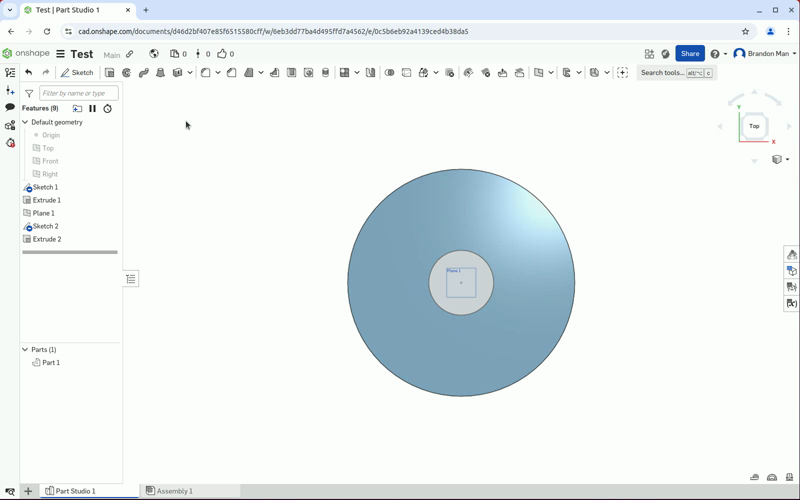
key(shift+7)
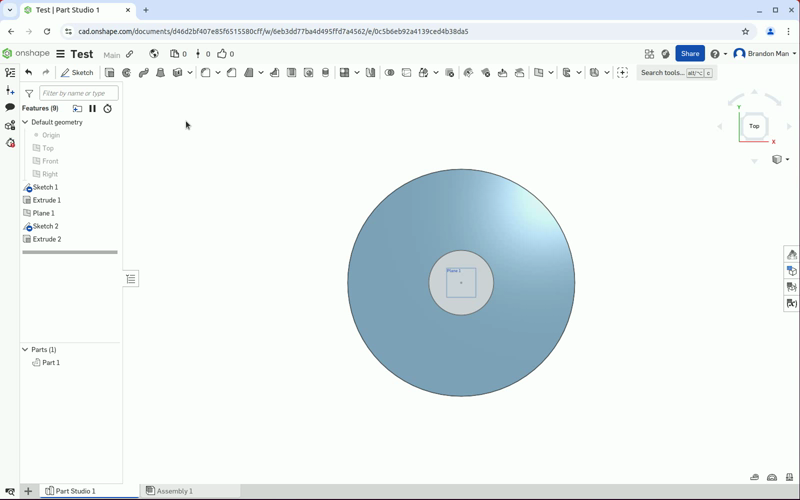
key(up, 3)
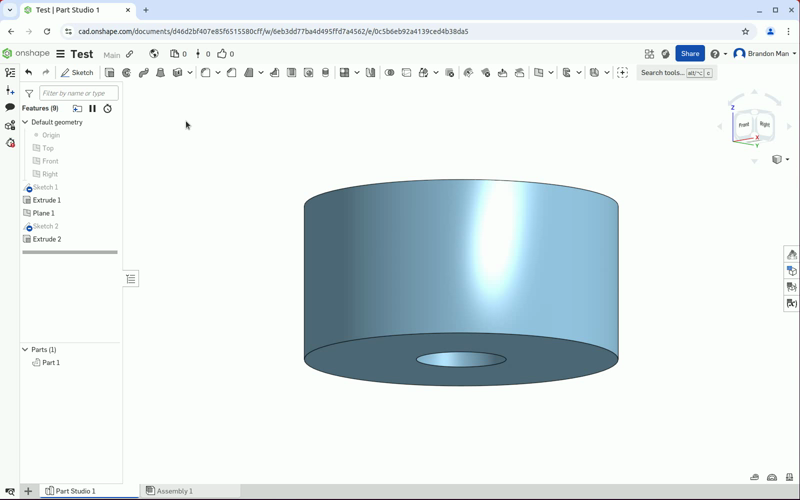
key(left, 3)
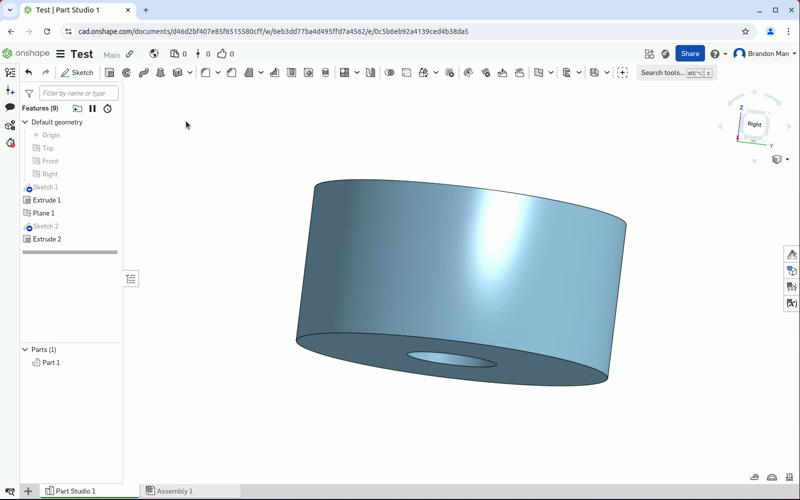
key(right, 3)
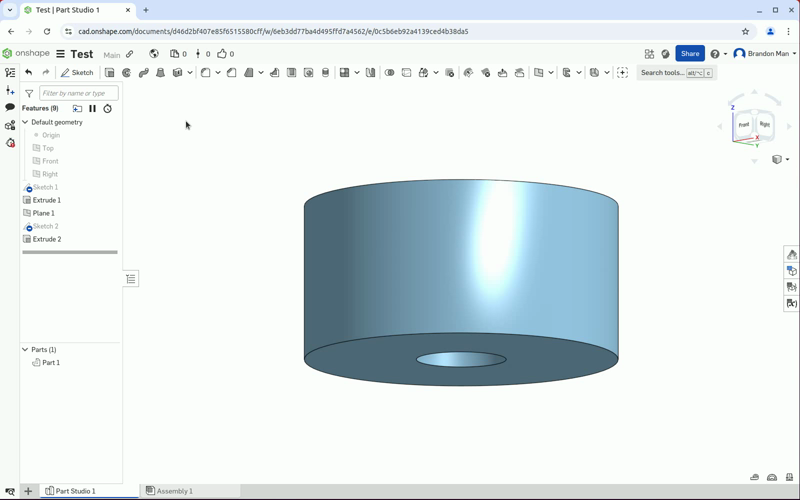
key(down, 3)
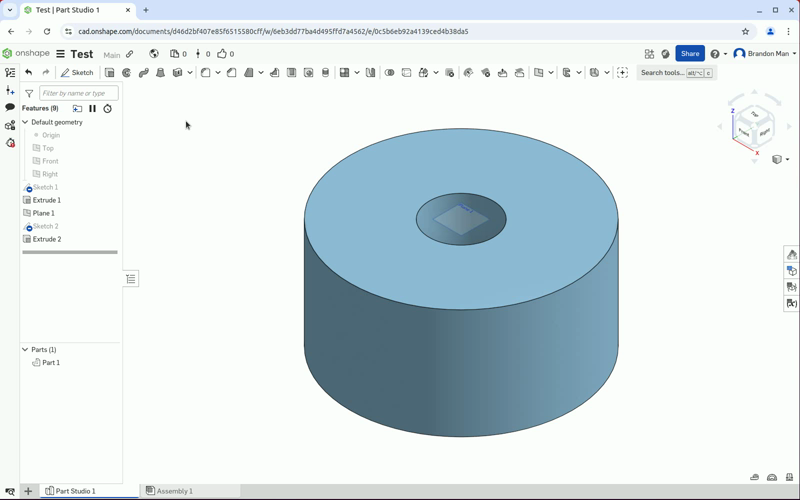
mouse_move(73, 189)
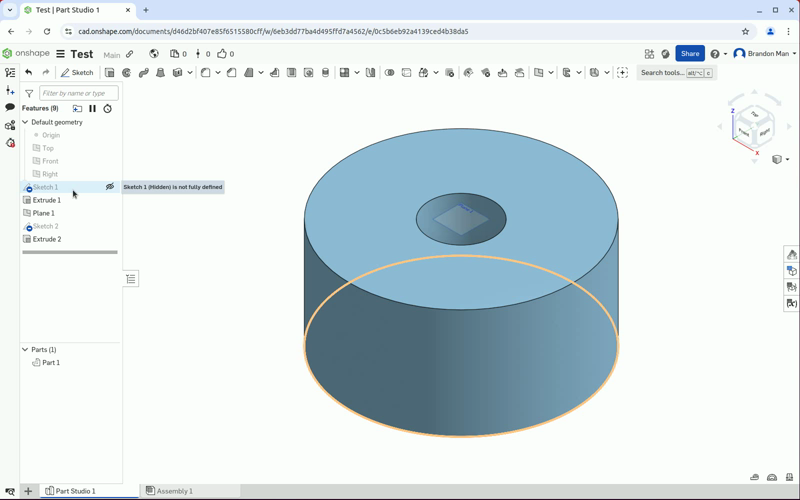
click(73, 189)